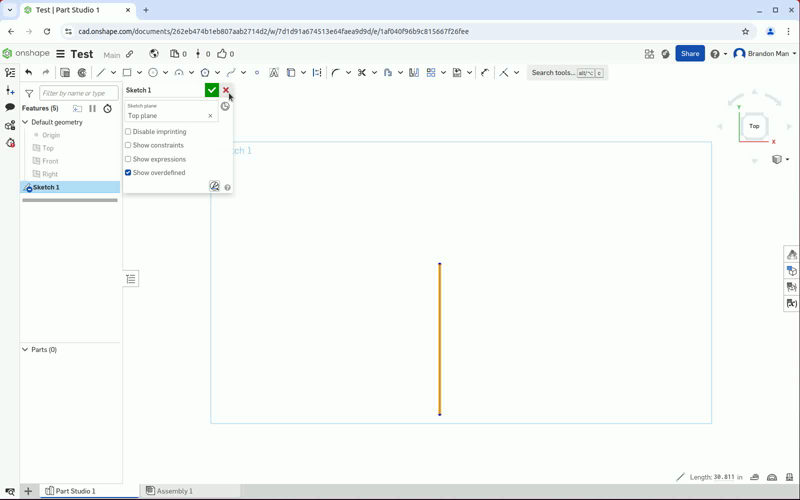
key(shift+h)
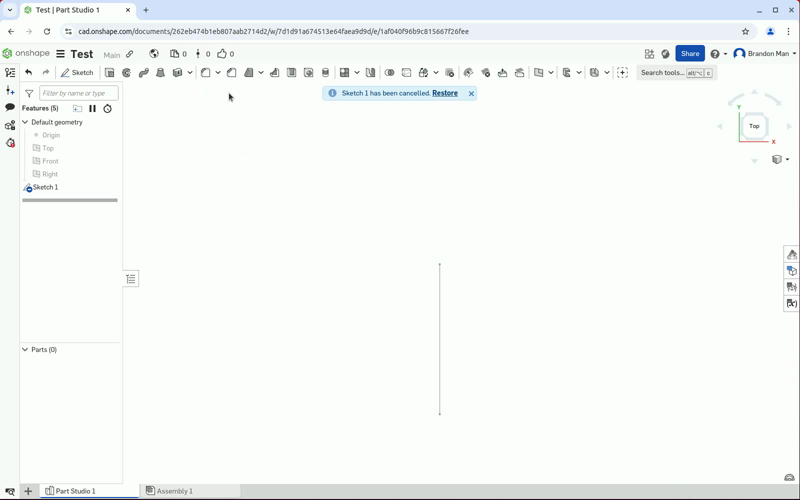
key(shift+s)
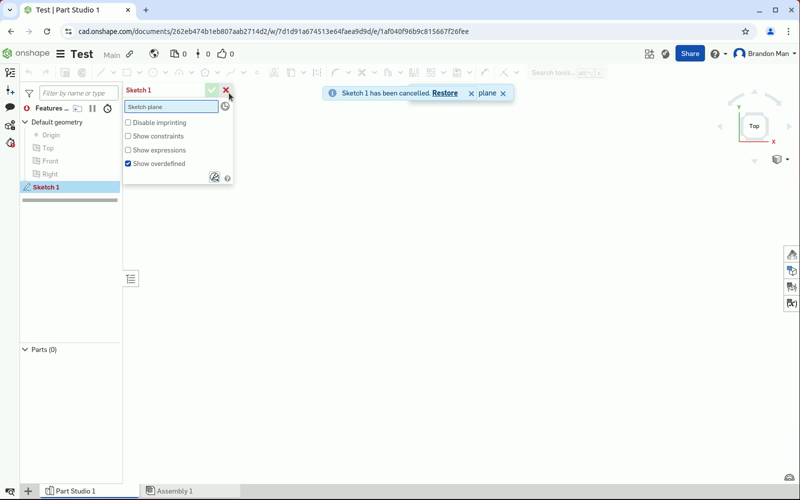
mouse_move(73, 150)
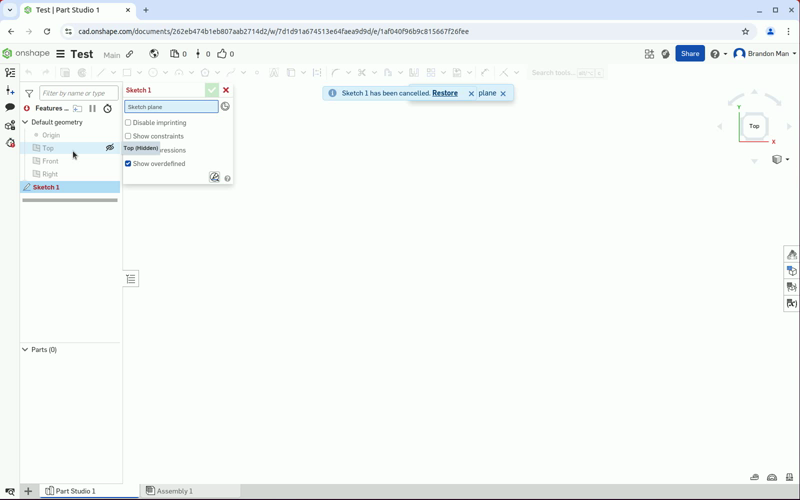
click(73, 150)
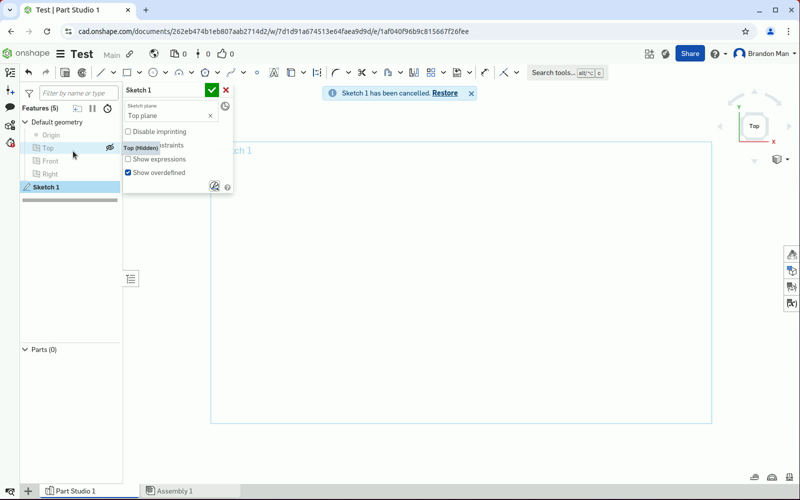
mouse_move(73, 352)
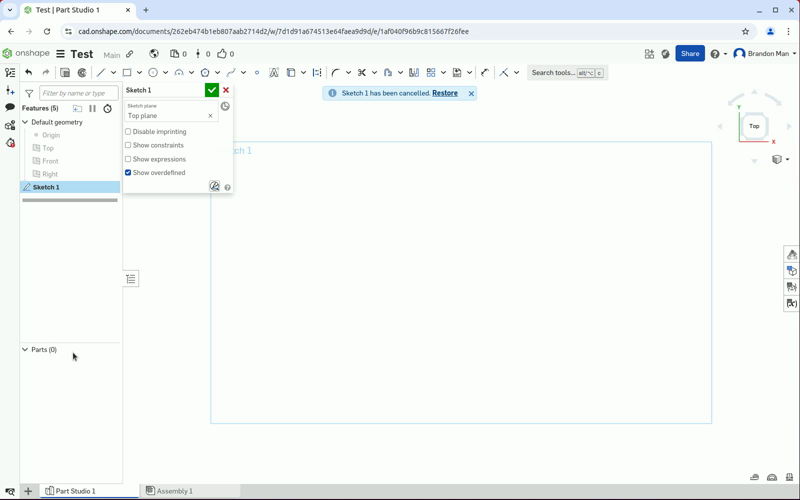
key(y)
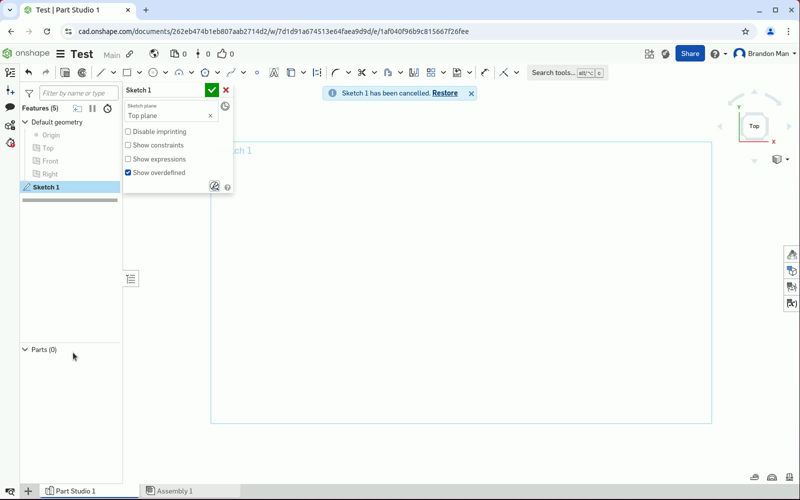
key(c)
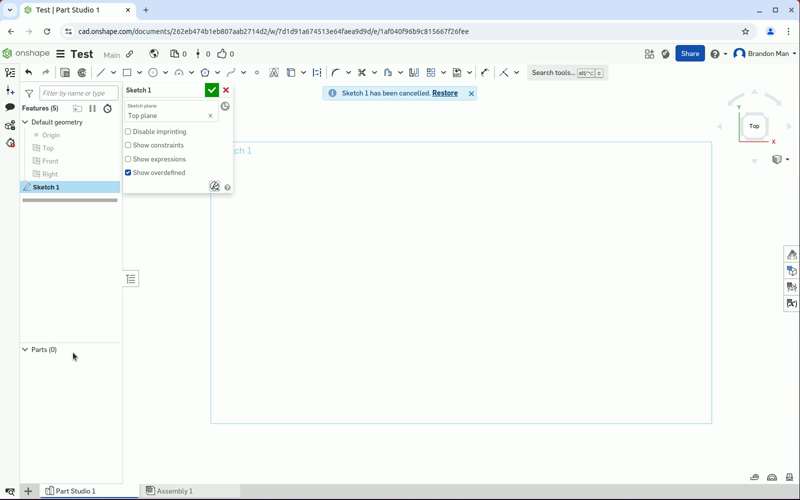
key_down(shift)
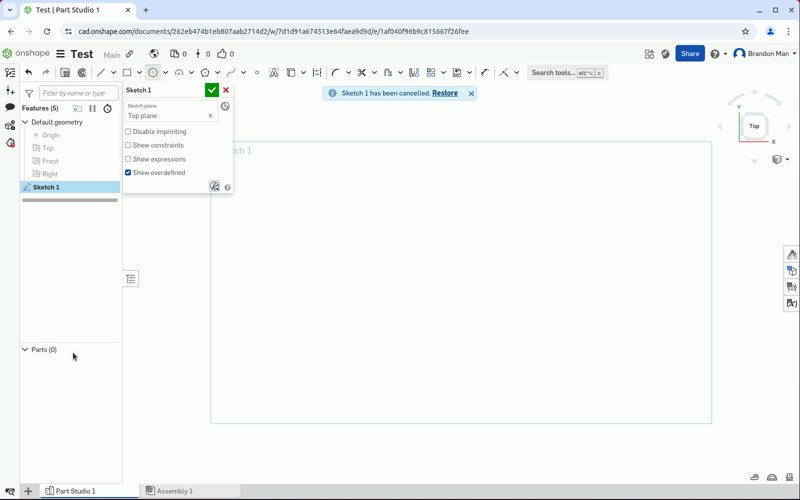
mouse_move(461, 282)
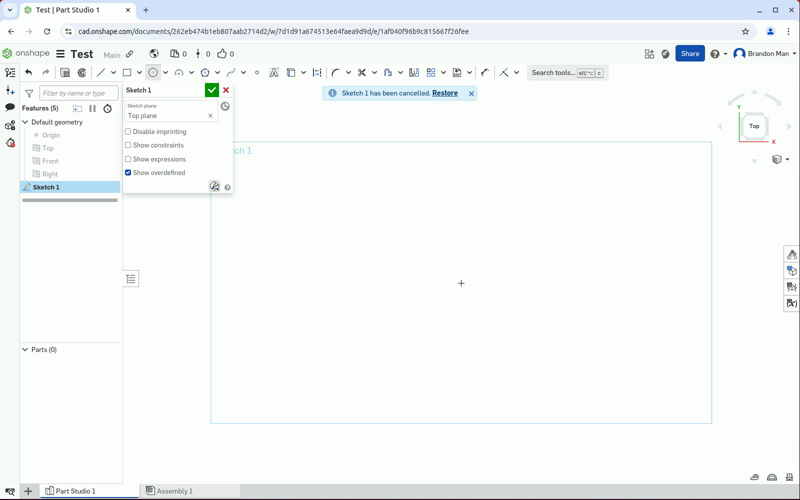
click(461, 282)
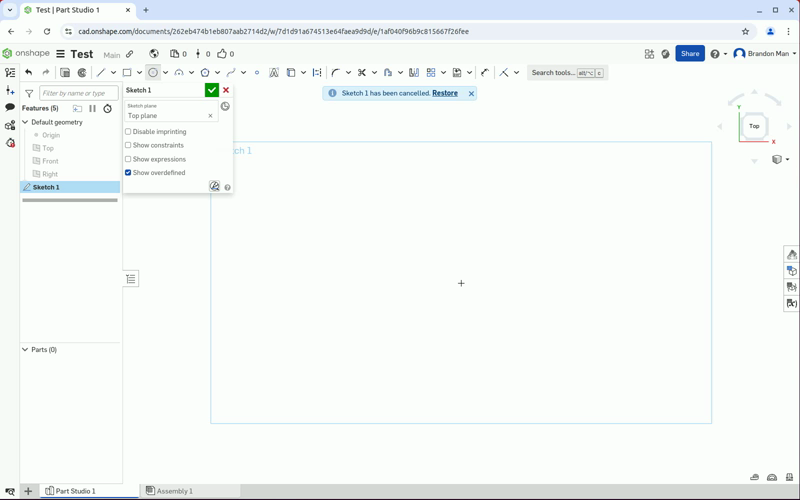
key_up(shift)
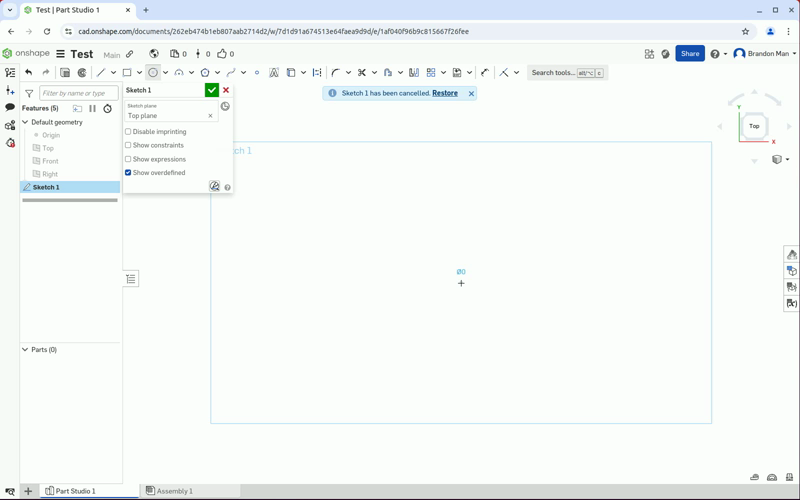
mouse_move(574, 282)
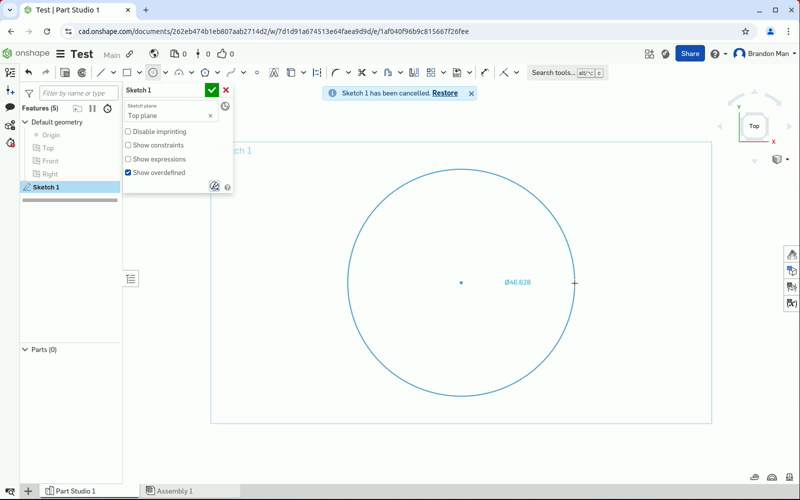
click(574, 282)
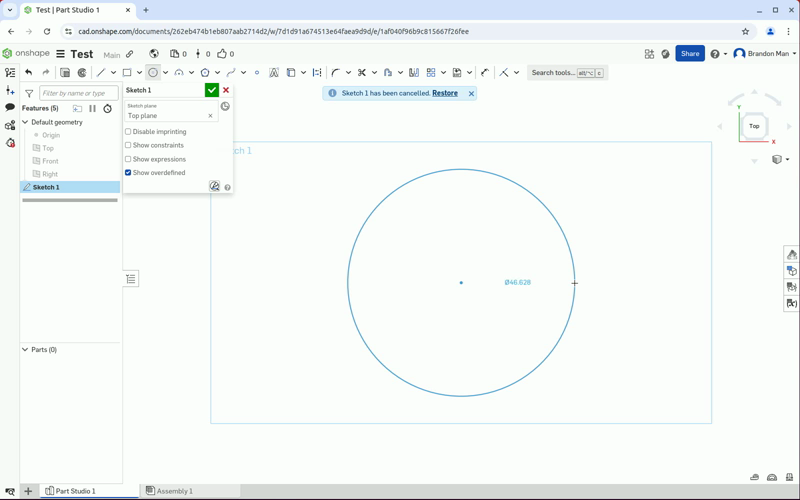
key(esc)
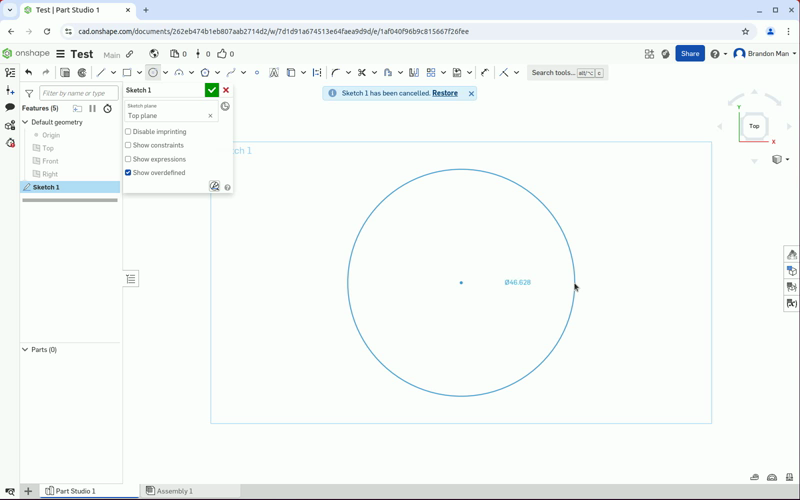
mouse_move(484, 272)
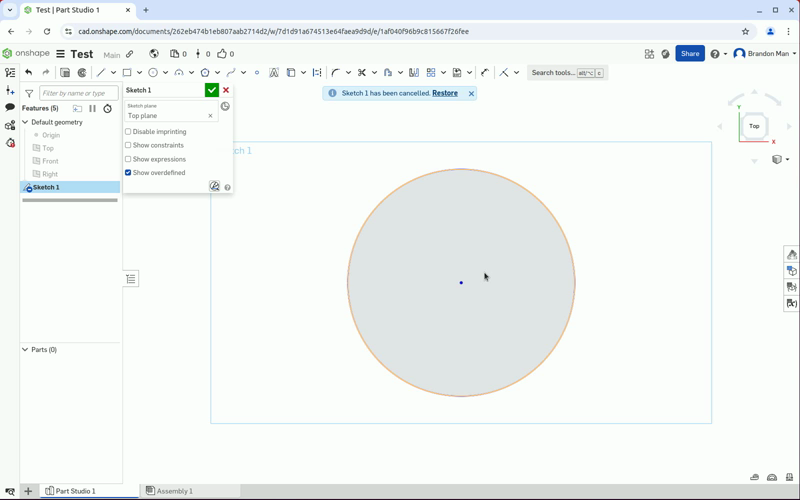
click(484, 272)
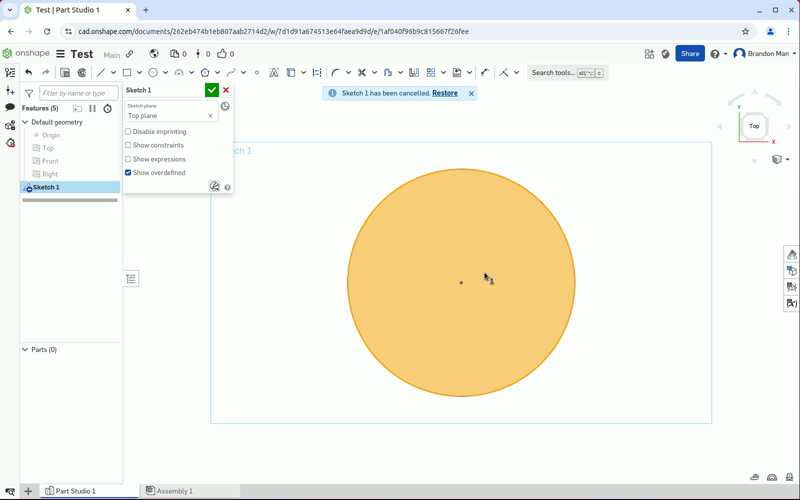
mouse_move(73, 352)
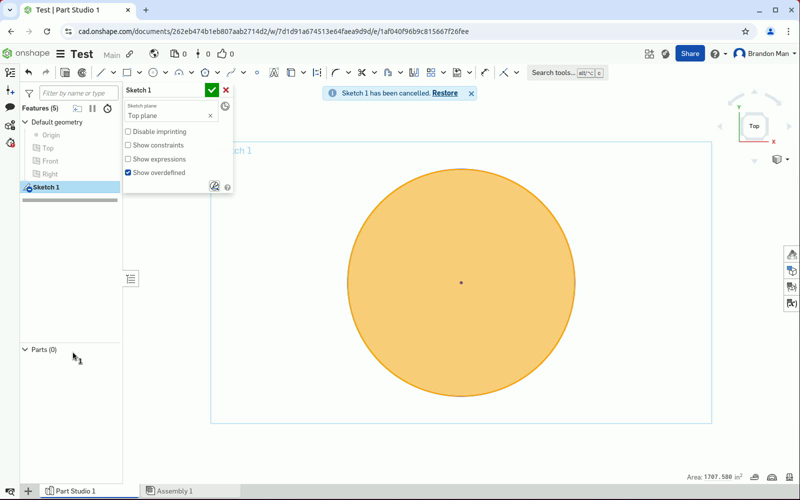
key(shift+y)
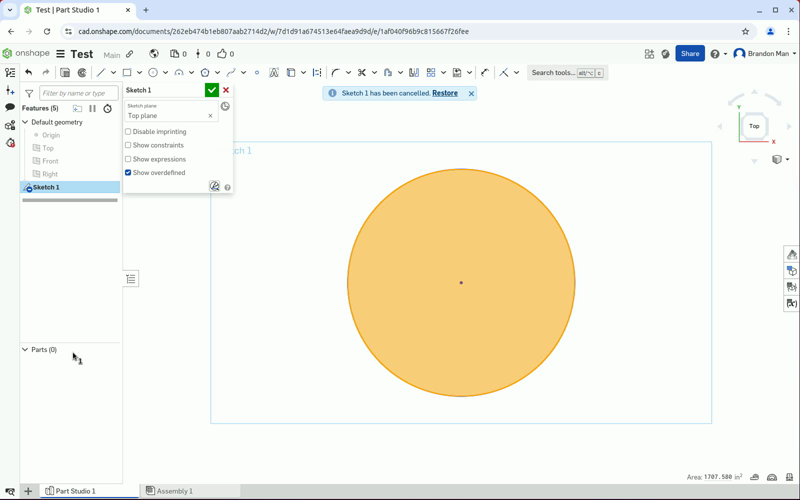
key(shift+e)
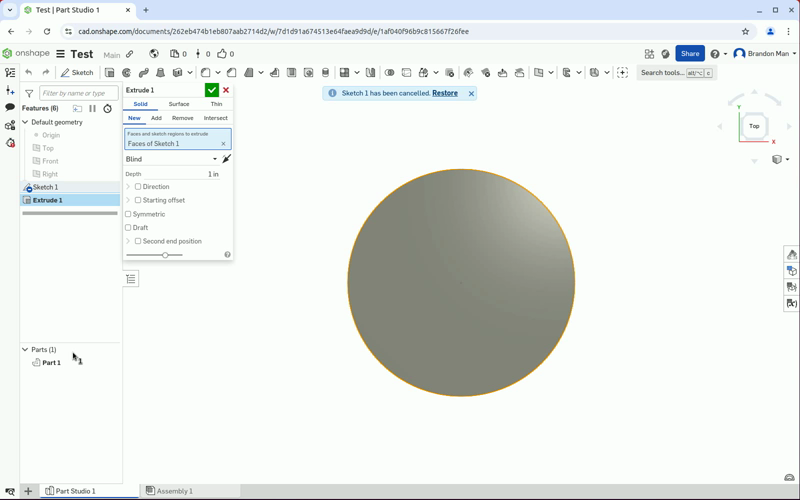
mouse_move(143, 106)
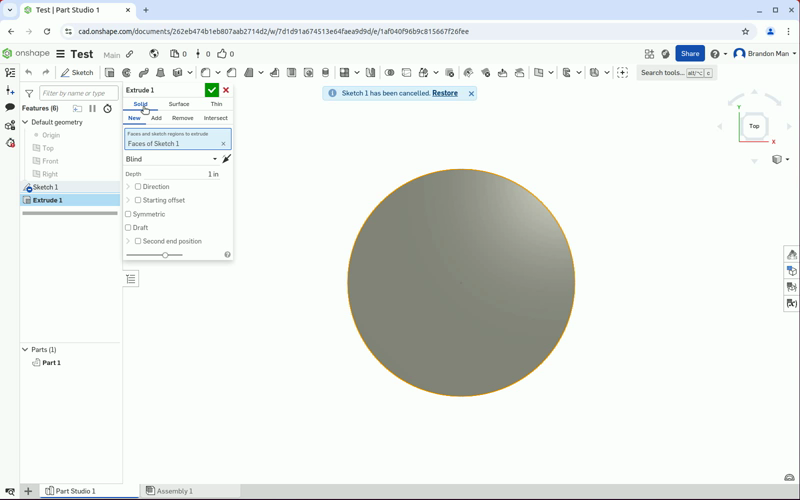
click(143, 106)
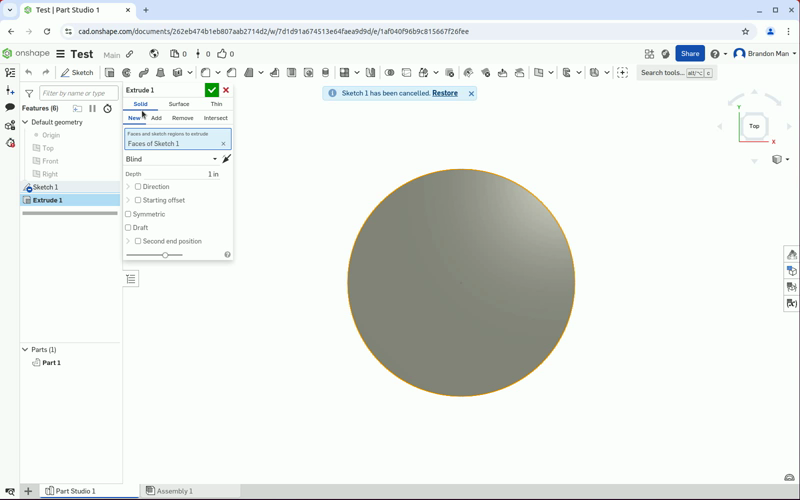
mouse_move(137, 120)
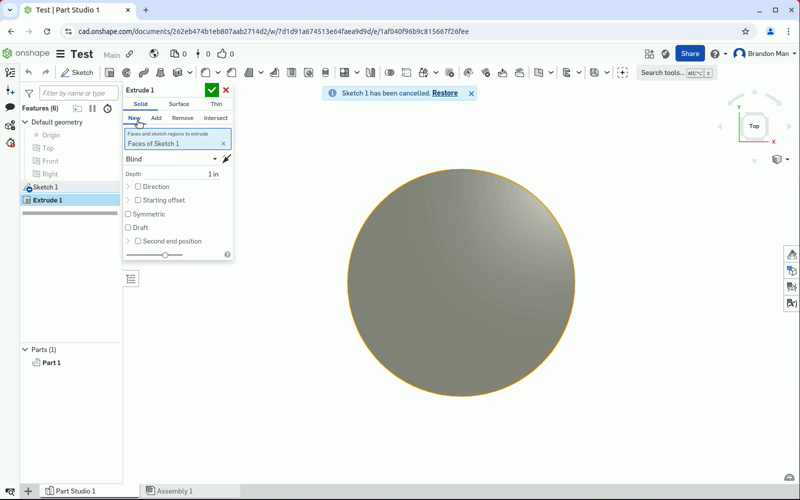
click(137, 120)
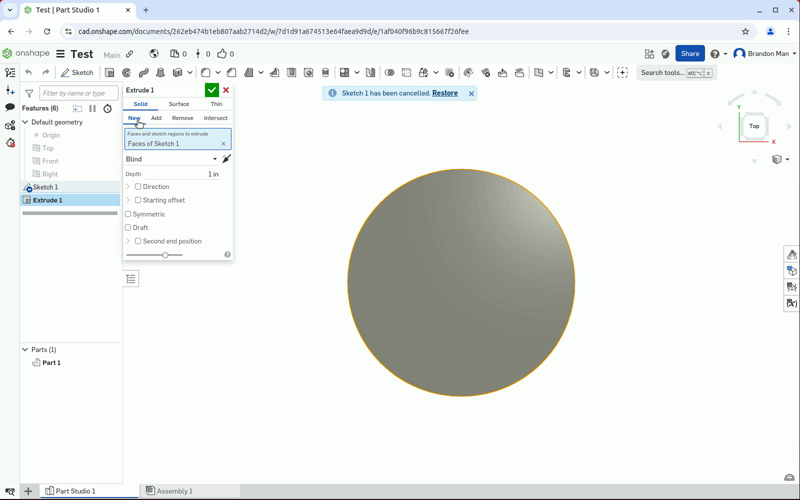
key(tab, 4)
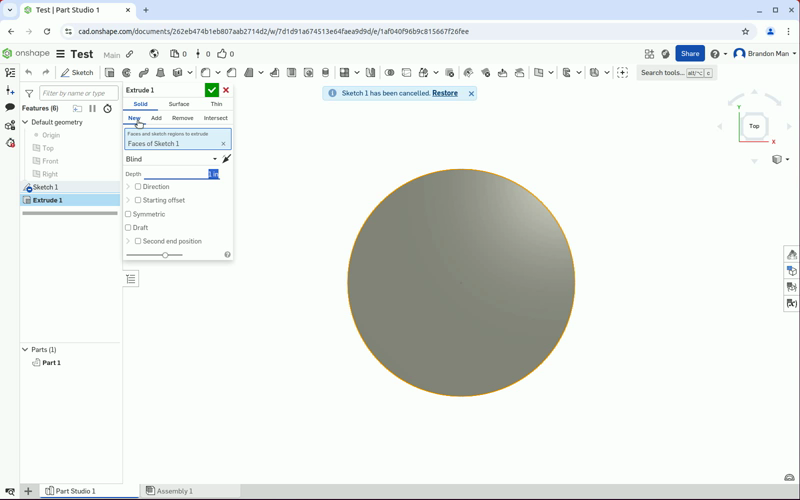
text(5.777)
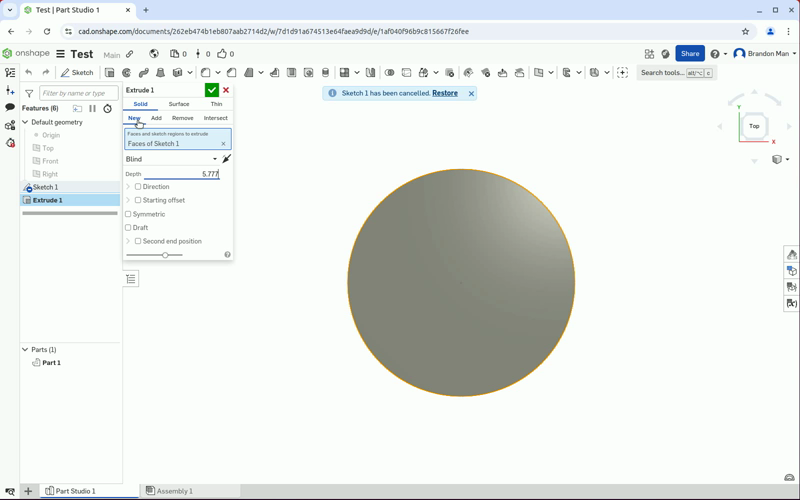
key(enter)
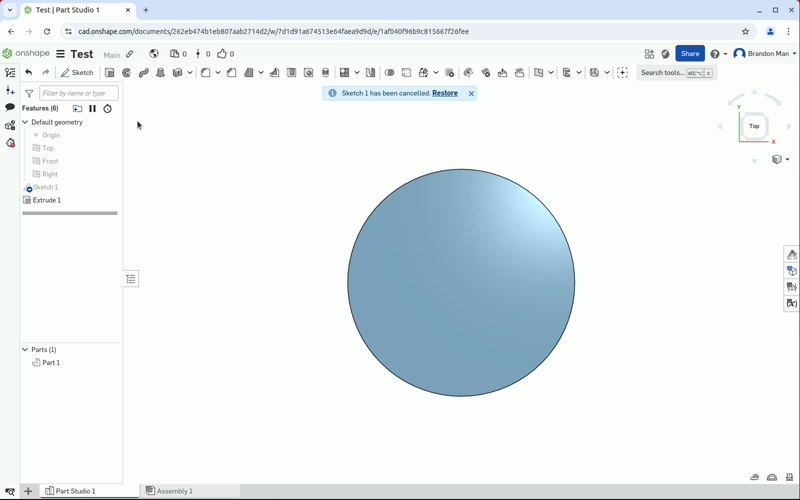
key(shift+h)
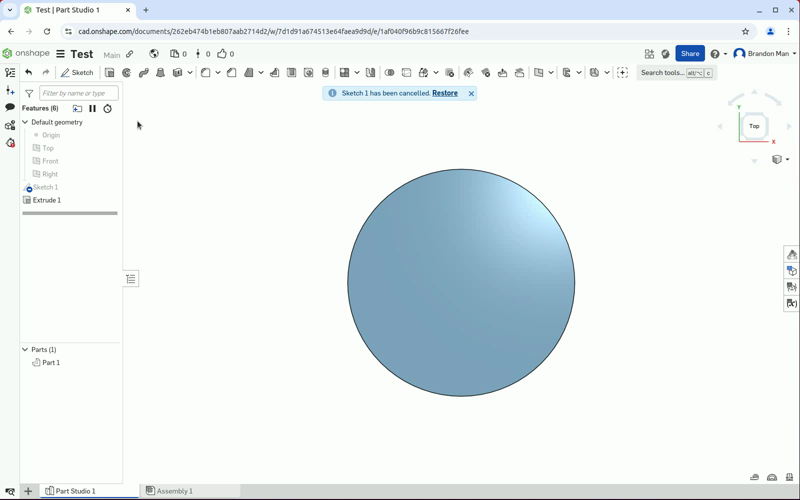
key(shift+h)
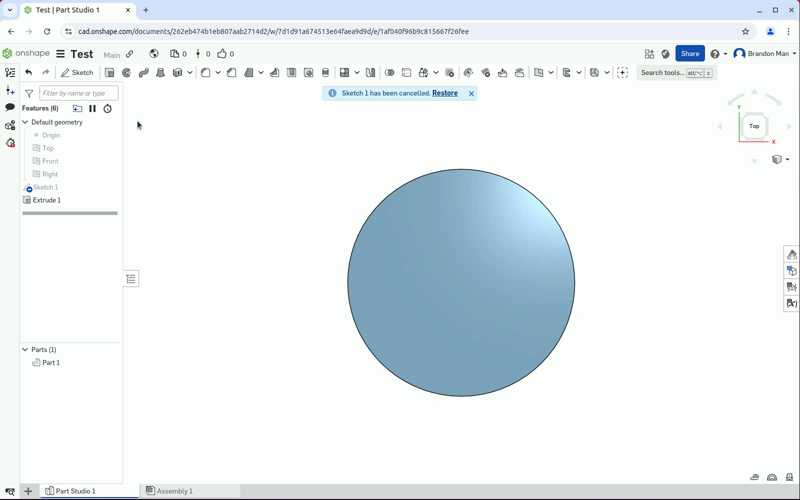
mouse_move(73, 189)
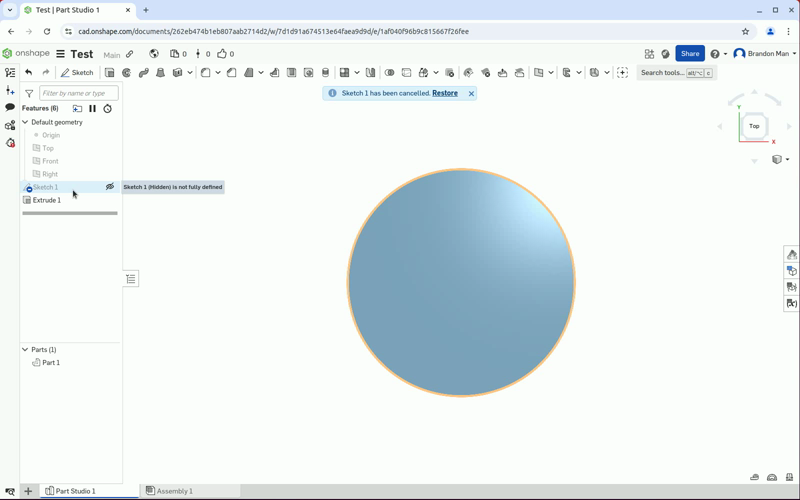
click(73, 189)
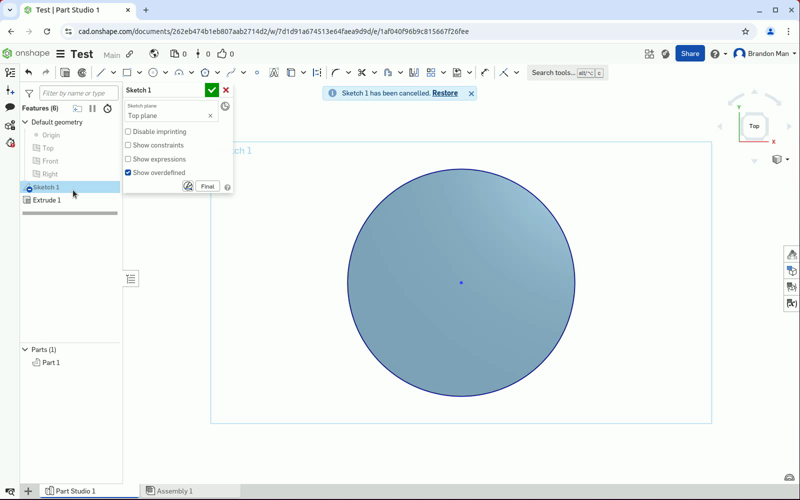
mouse_move(229, 92)
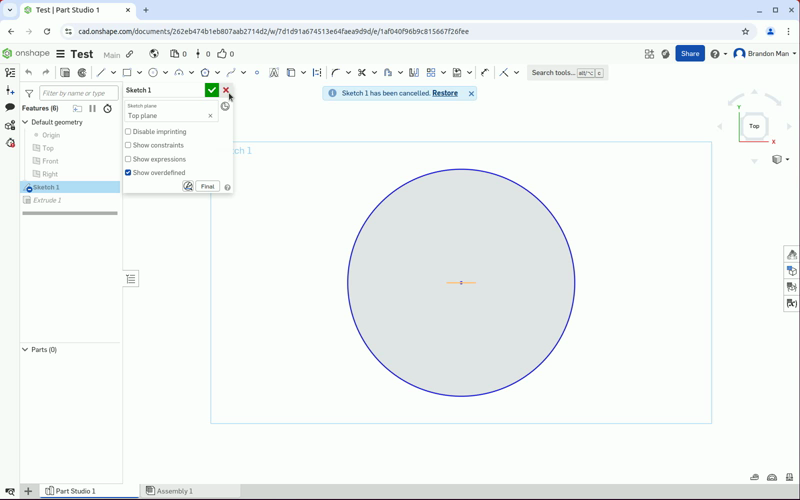
click(229, 92)
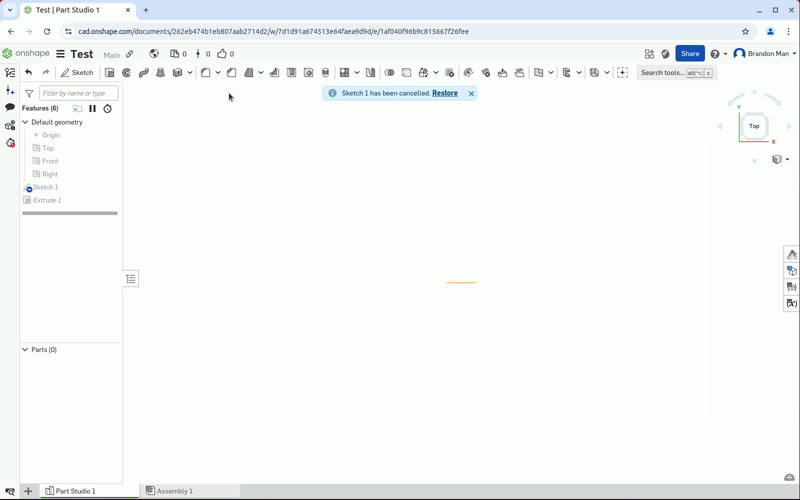
mouse_move(541, 75)
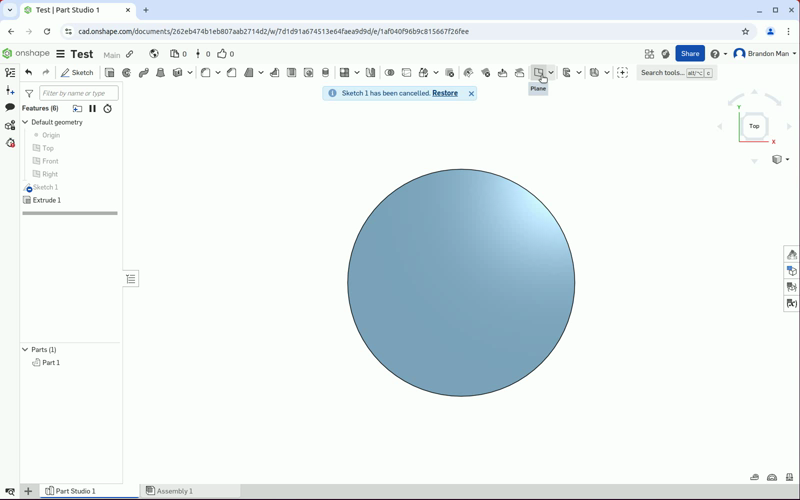
click(541, 75)
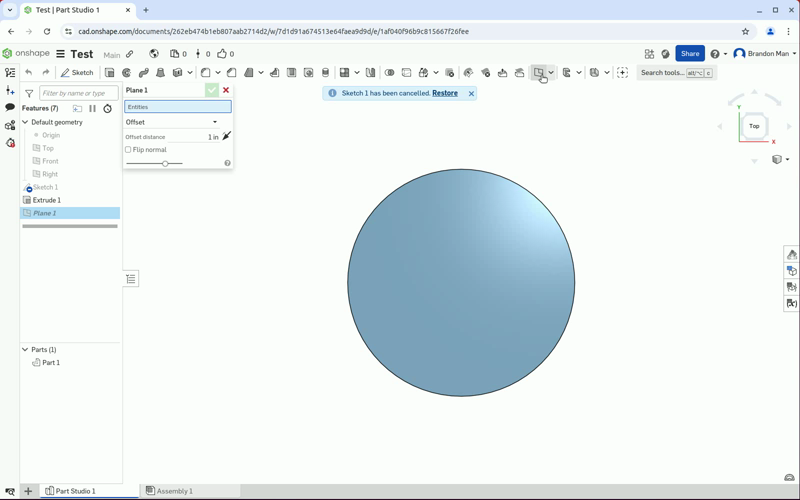
mouse_move(73, 150)
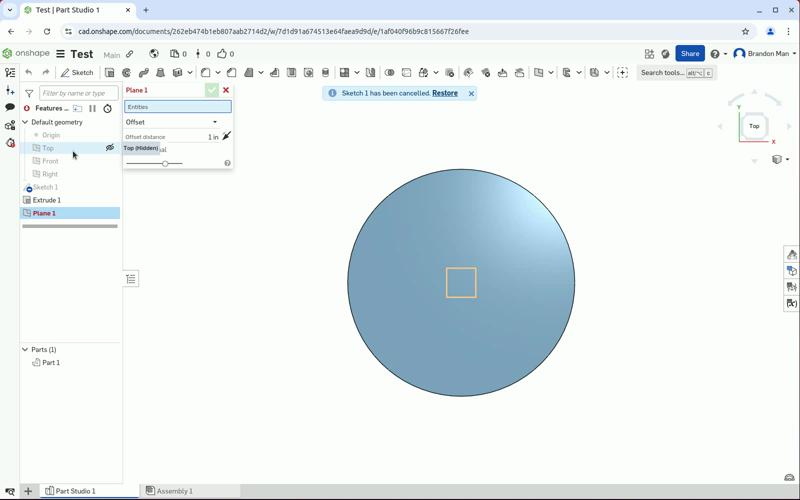
click(73, 150)
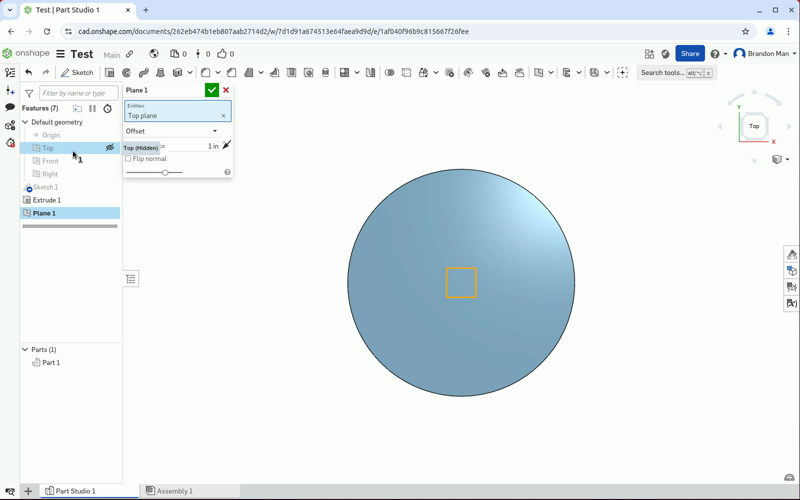
key(tab, 2)
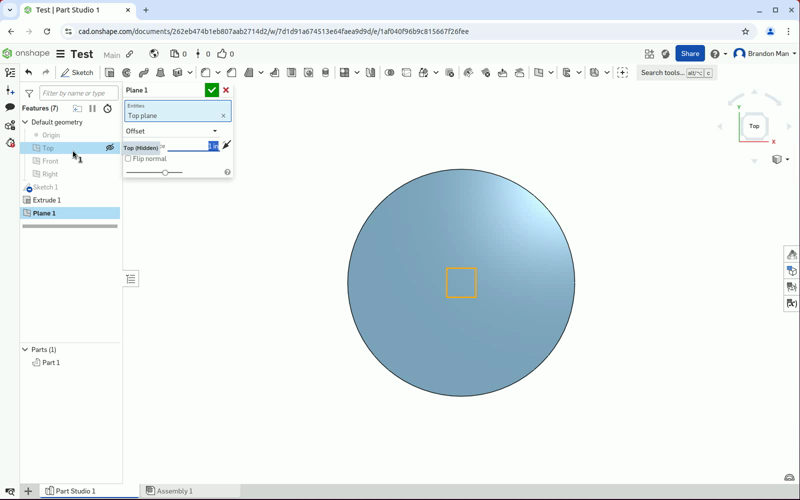
text(5.792)
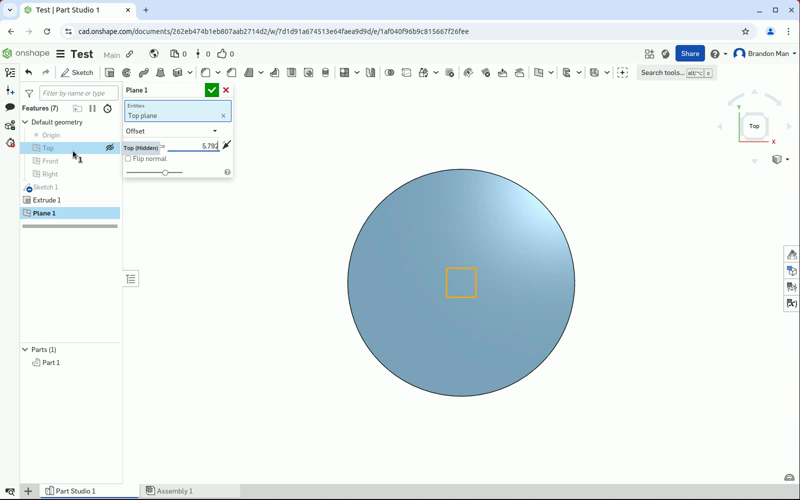
key(enter, 2)
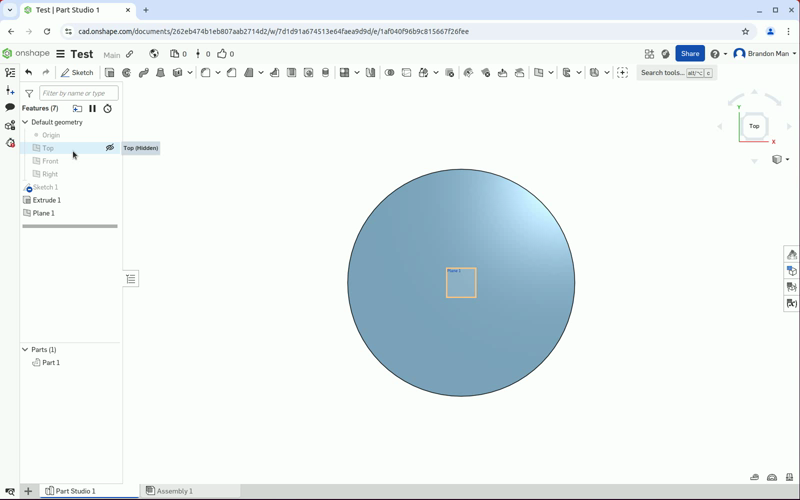
key(shift+s)
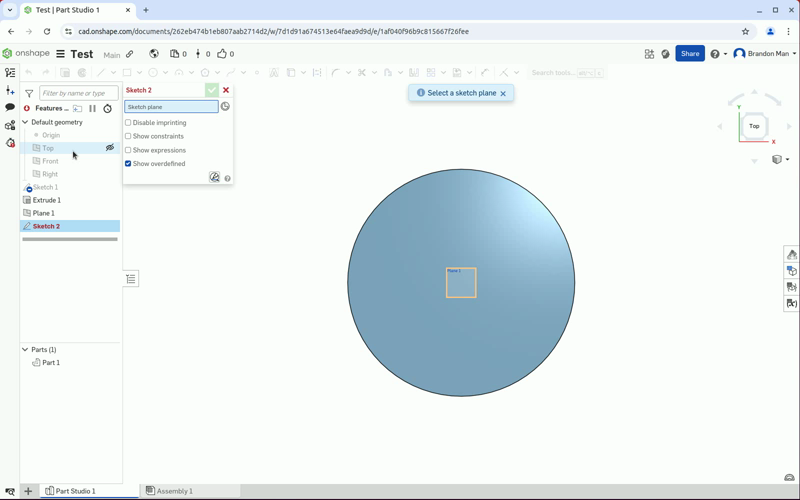
mouse_move(73, 215)
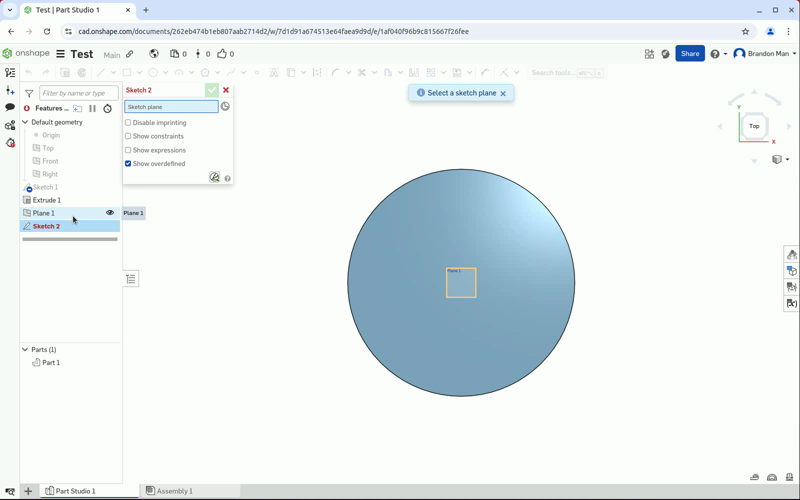
click(73, 215)
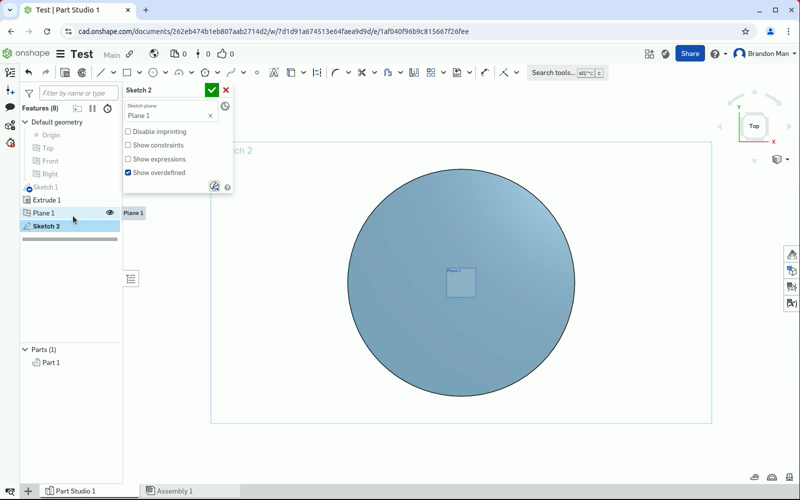
mouse_move(73, 352)
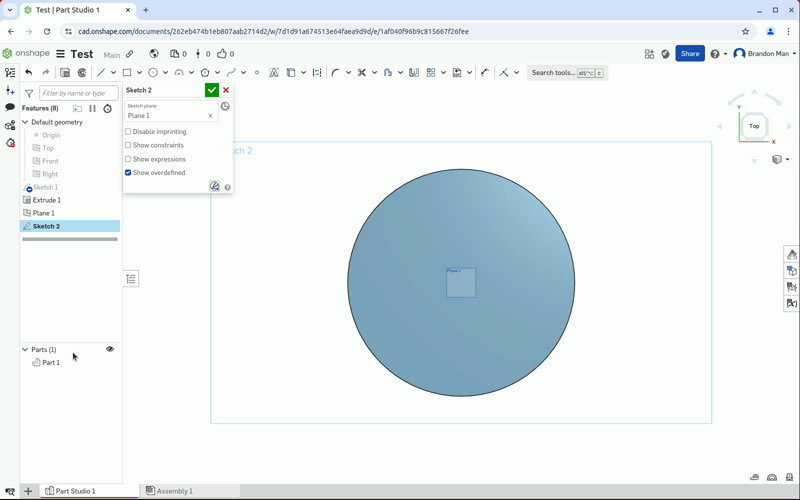
key(y)
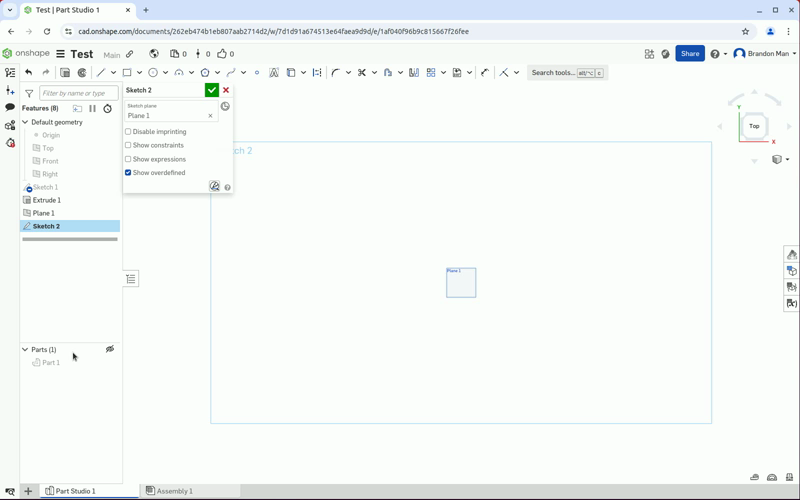
key(c)
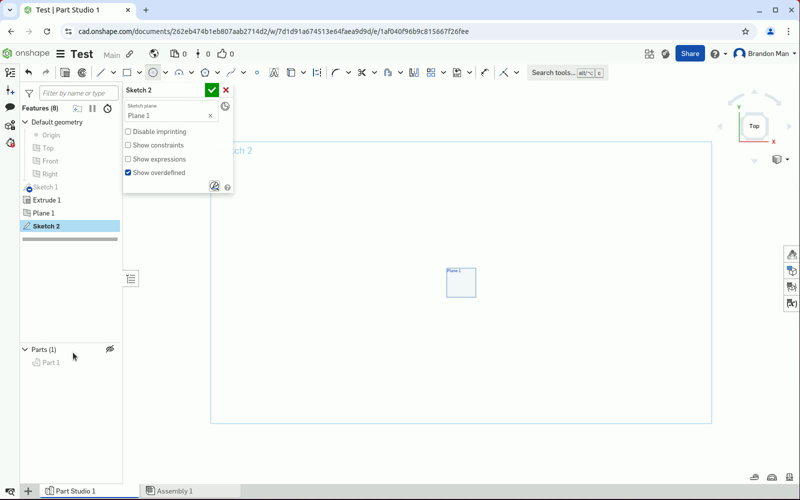
key_down(shift)
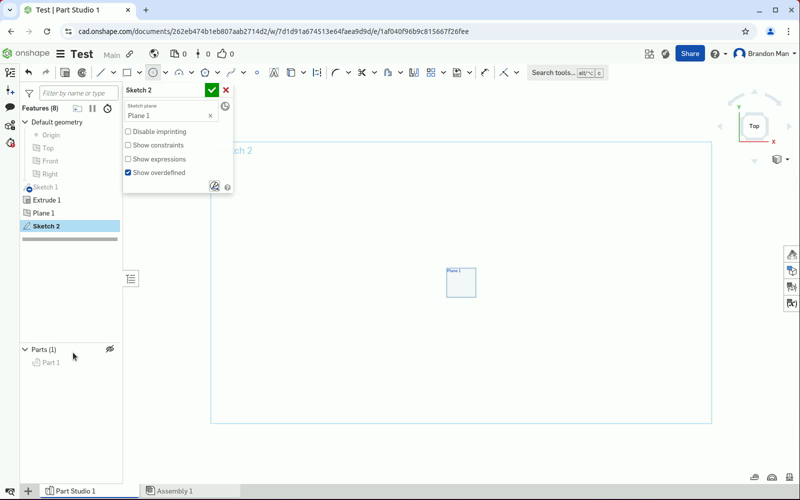
mouse_move(461, 282)
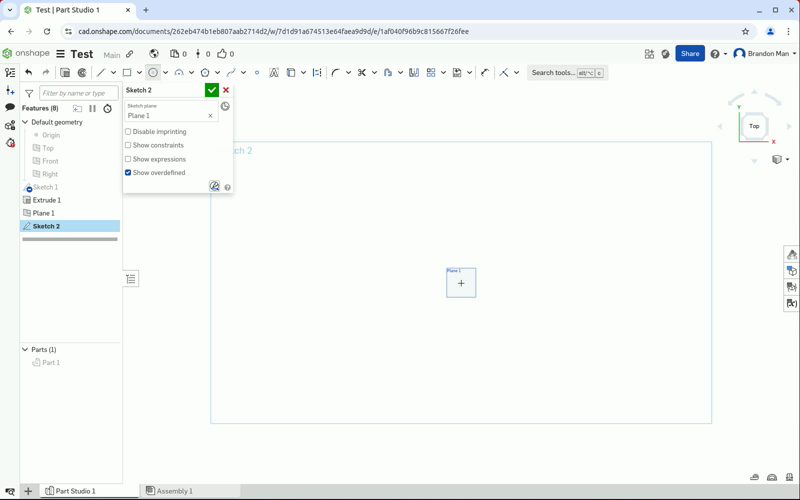
click(461, 282)
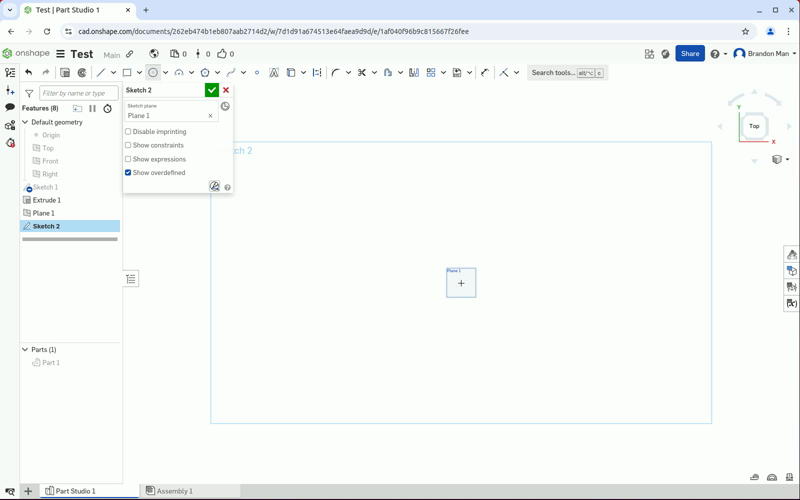
key_up(shift)
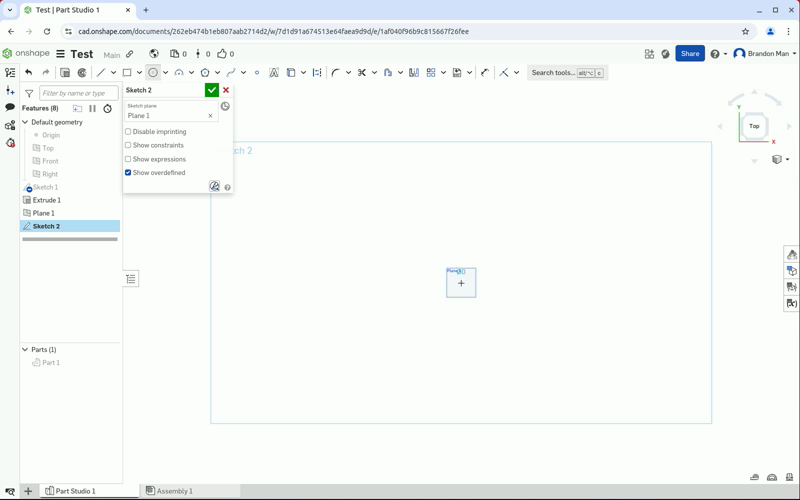
mouse_move(504, 282)
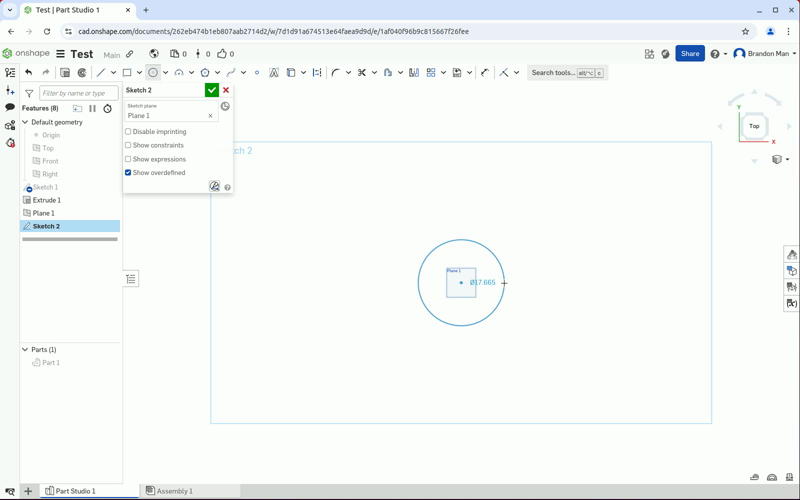
click(504, 282)
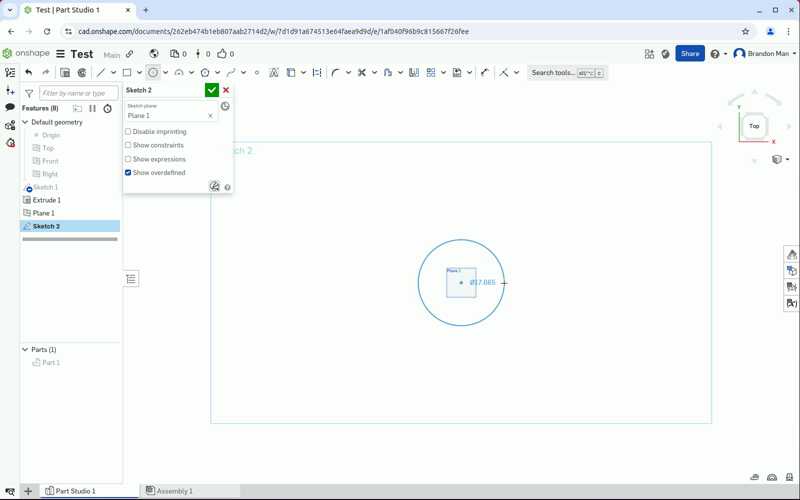
key(esc)
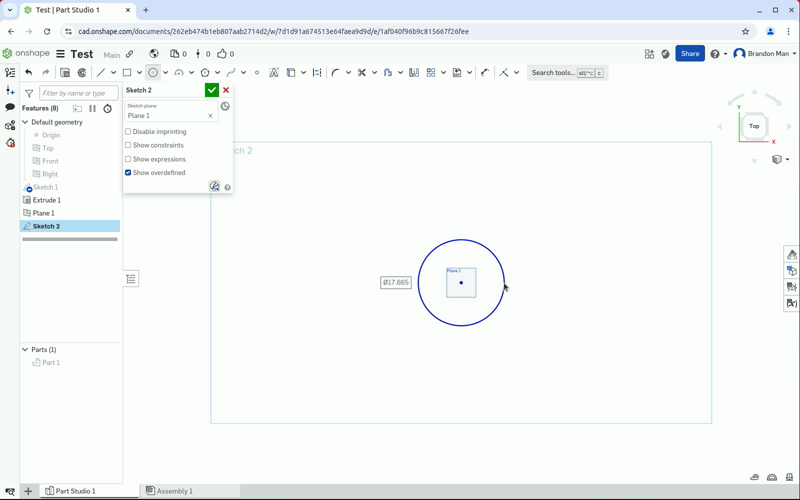
mouse_move(485, 308)
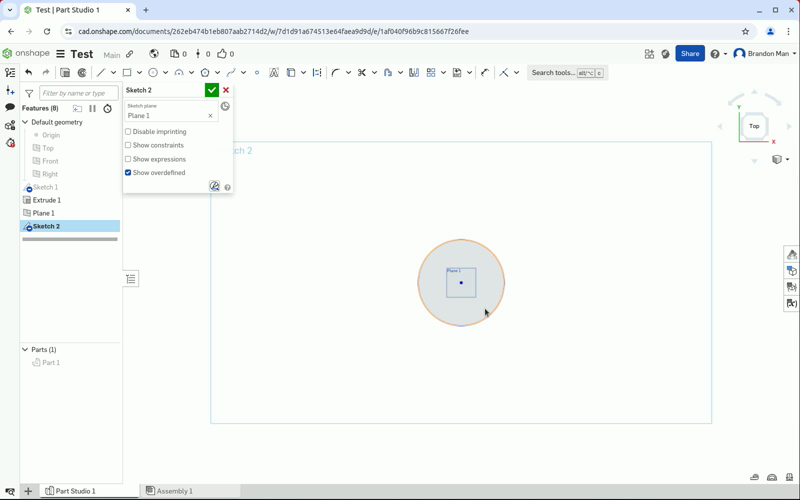
click(485, 308)
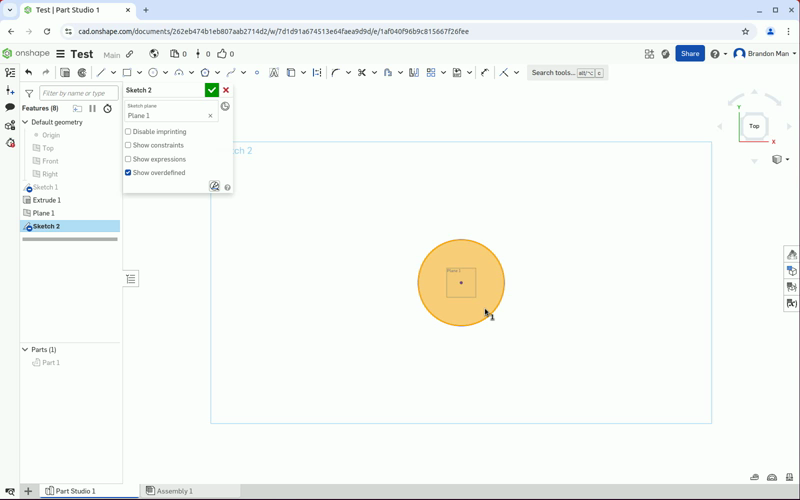
mouse_move(73, 352)
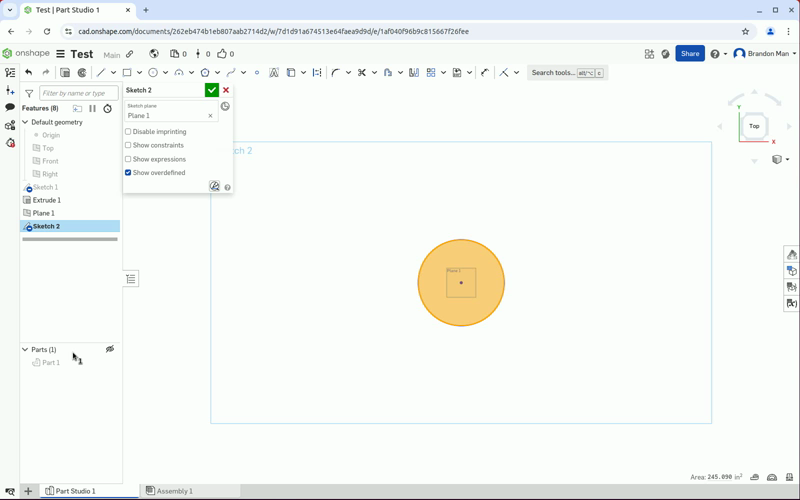
key(shift+y)
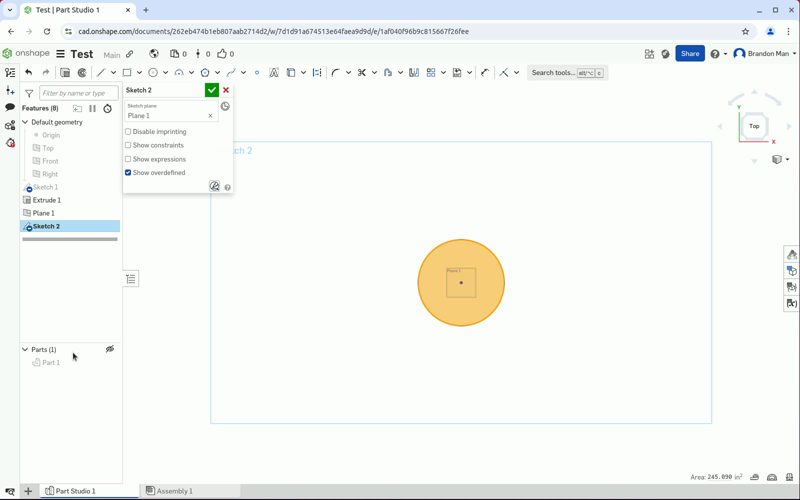
key(shift+e)
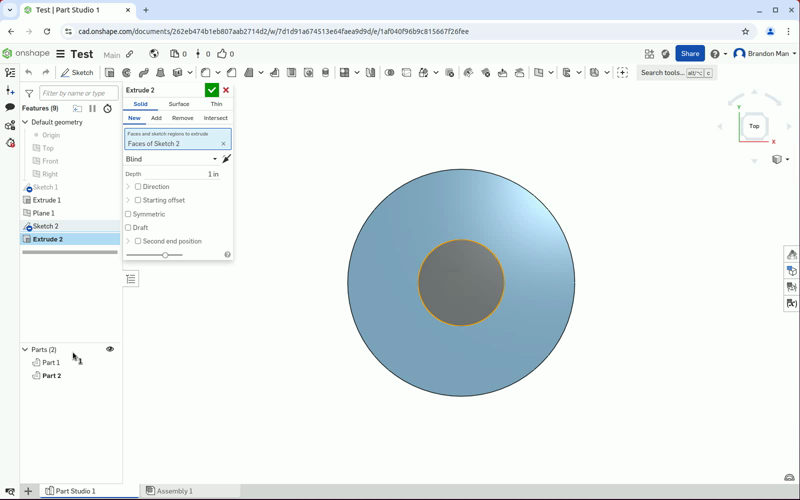
mouse_move(143, 106)
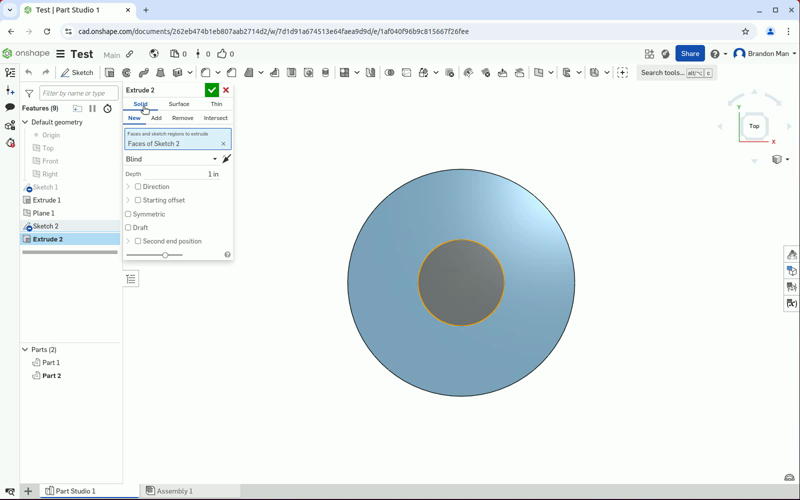
click(143, 106)
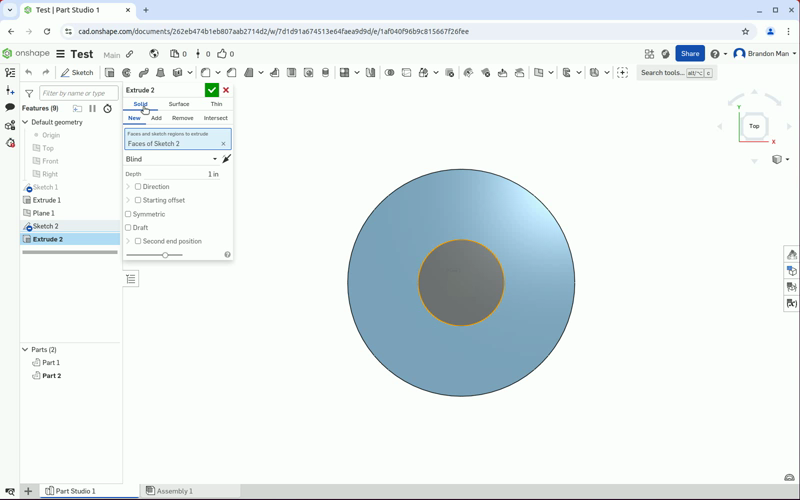
mouse_move(186, 120)
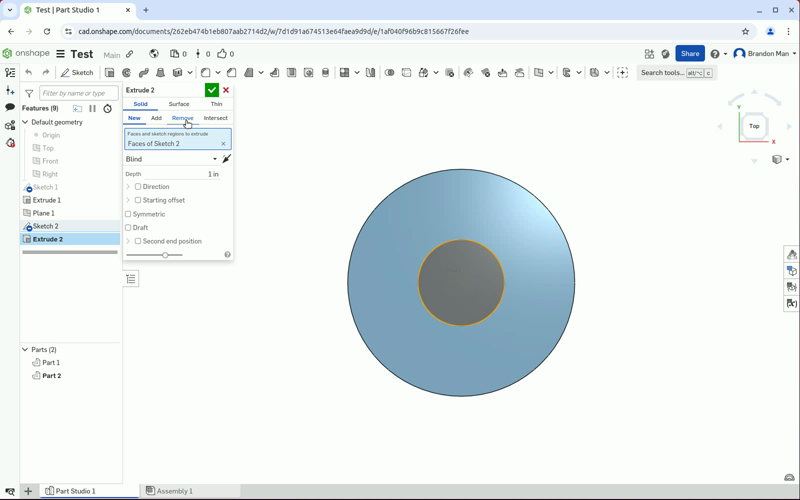
click(186, 120)
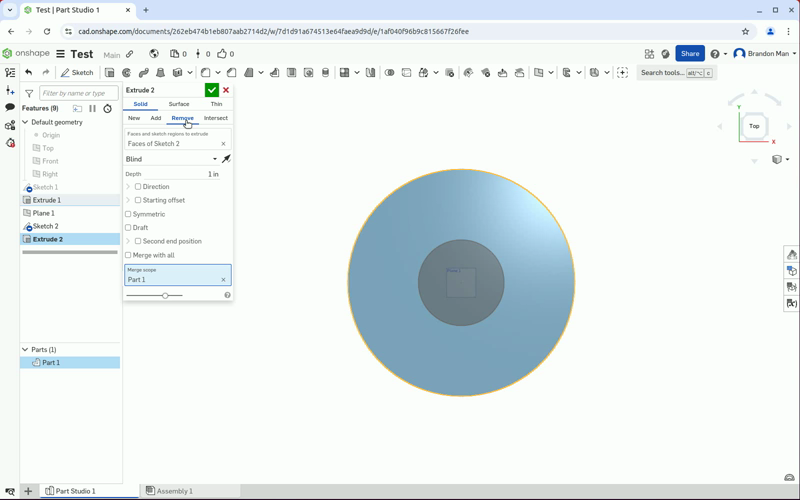
key(tab, 4)
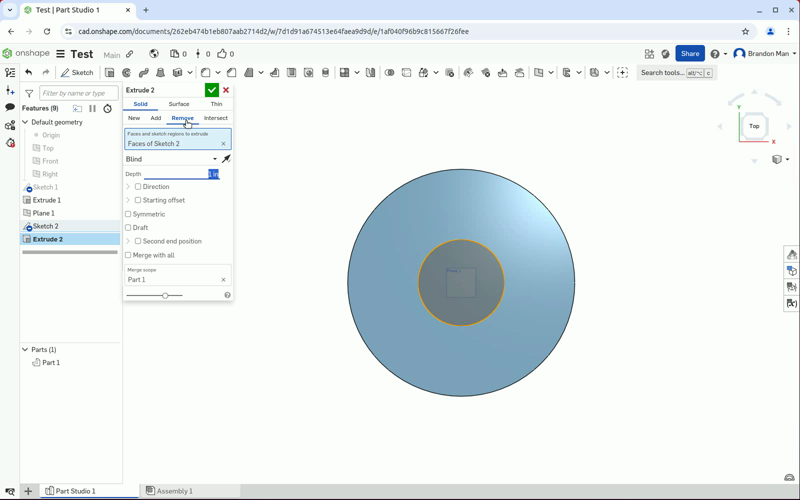
text(5.777)
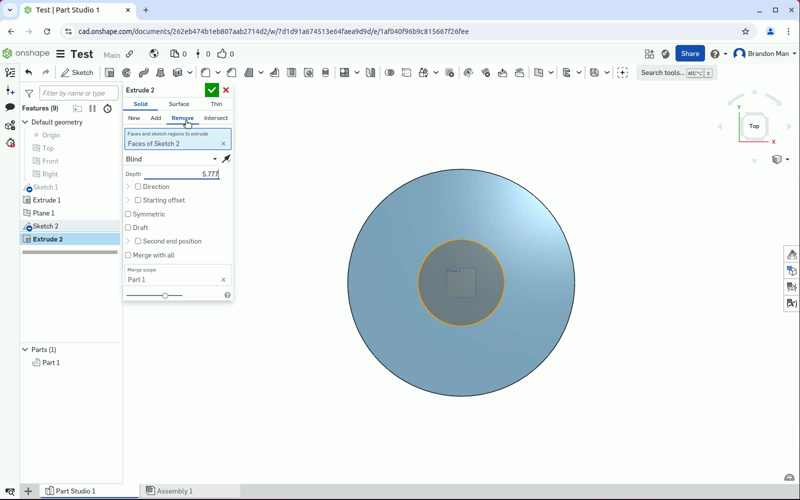
key(tab, 6)
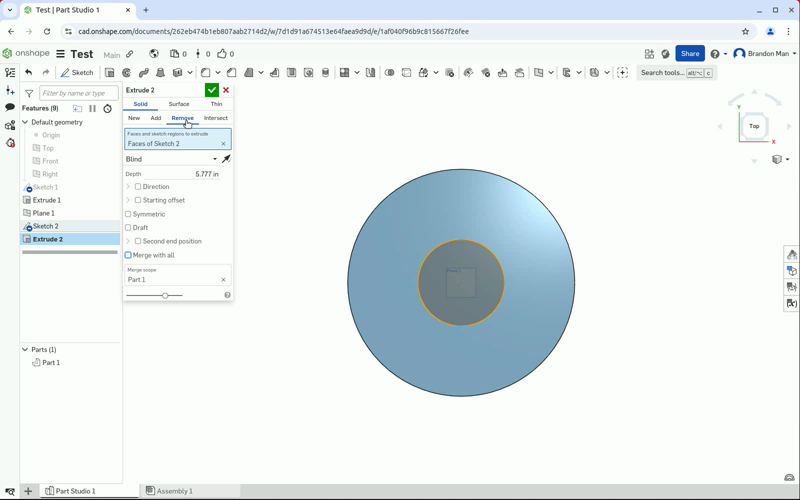
key(space)
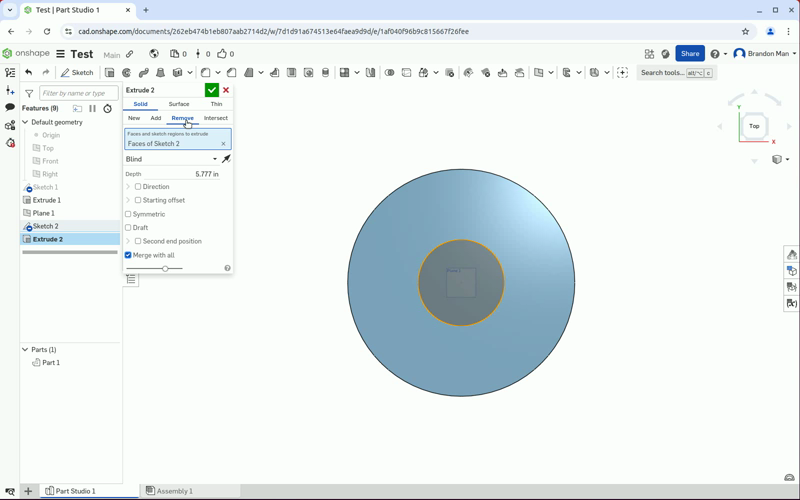
key(enter)
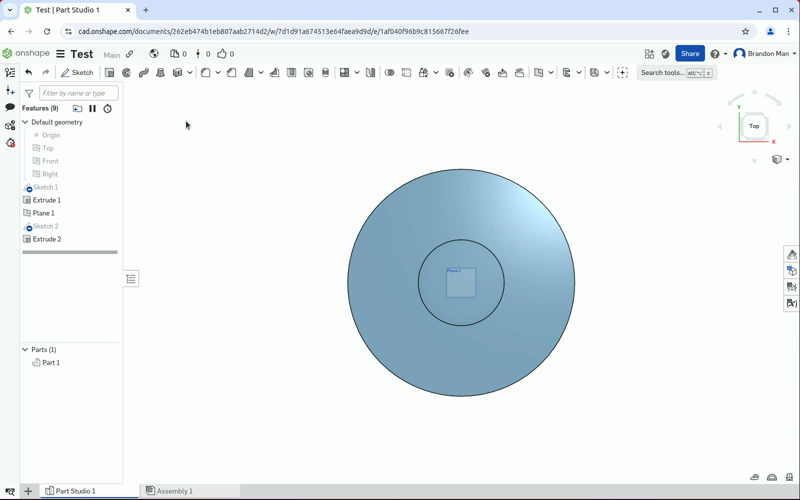
key(shift+h)
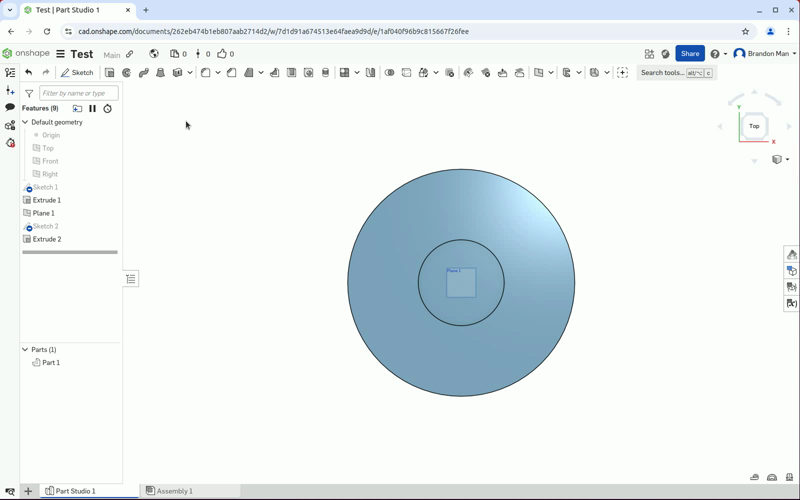
key(shift+h)
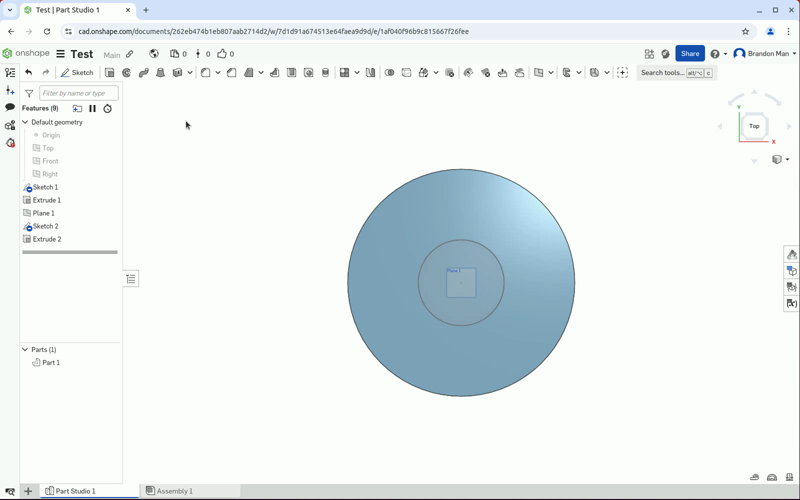
key(shift+7)
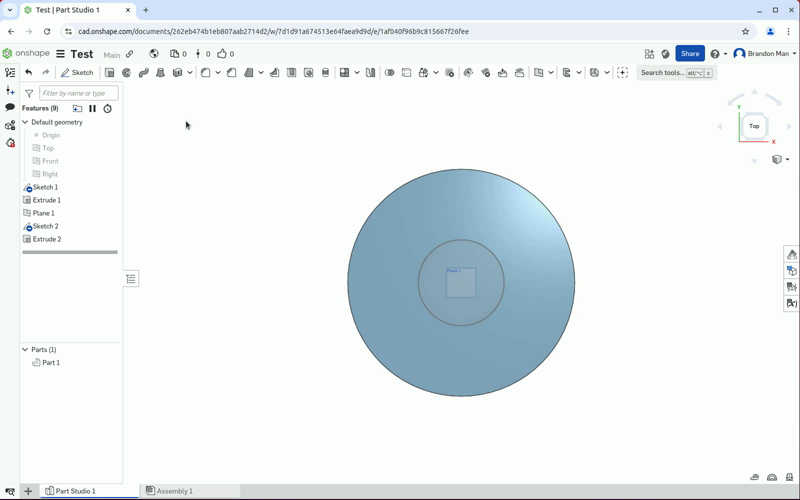
key(up, 3)
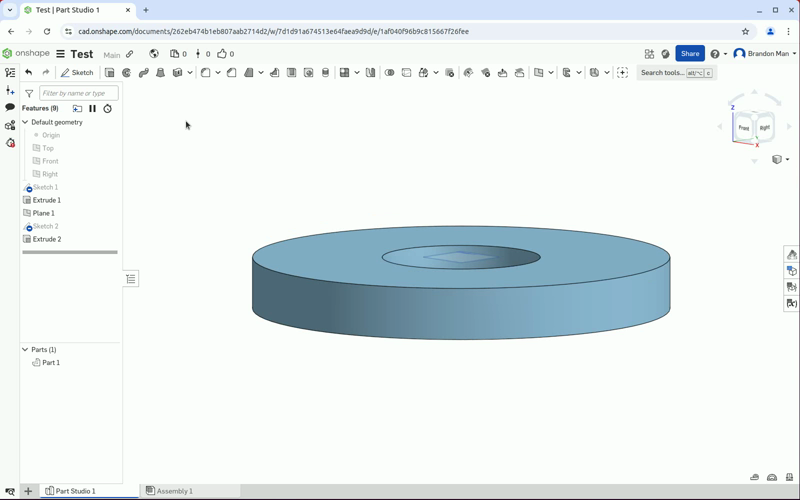
key(left, 3)
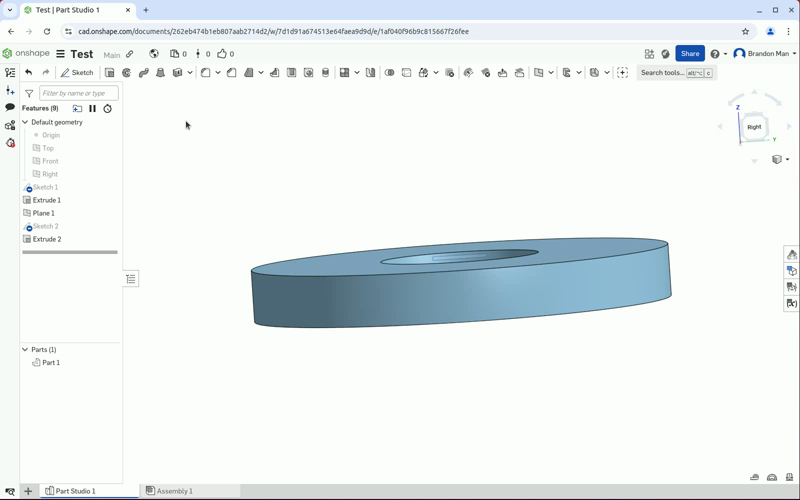
key(right, 3)
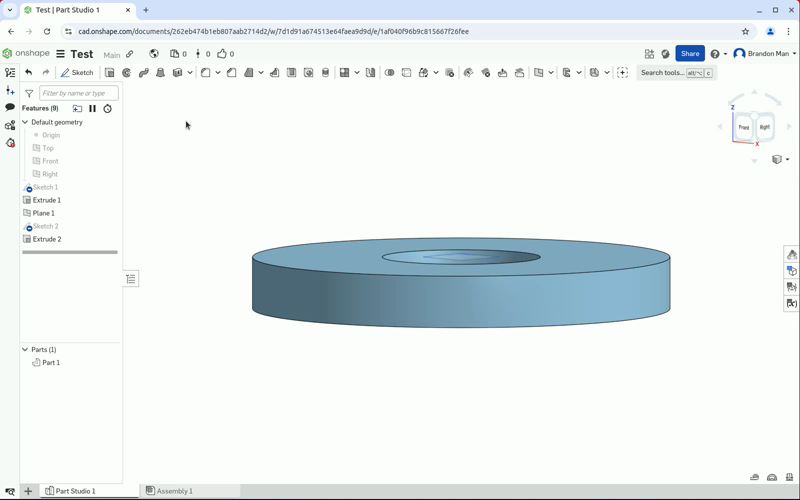
key(down, 3)
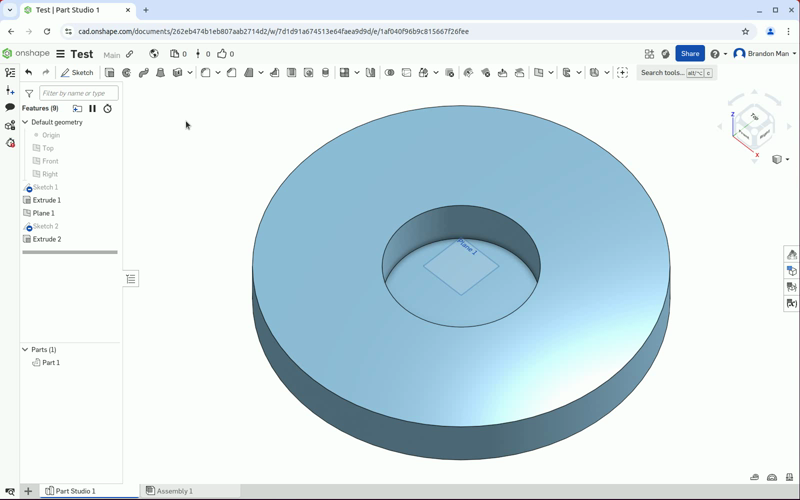
mouse_move(73, 189)
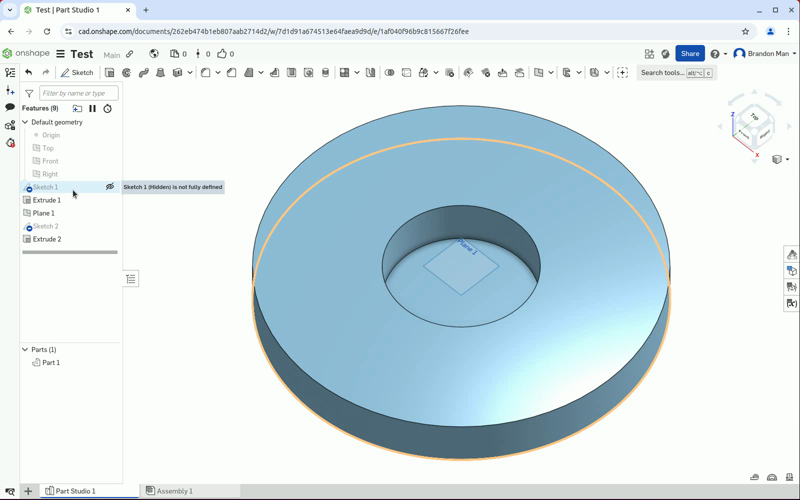
click(73, 189)